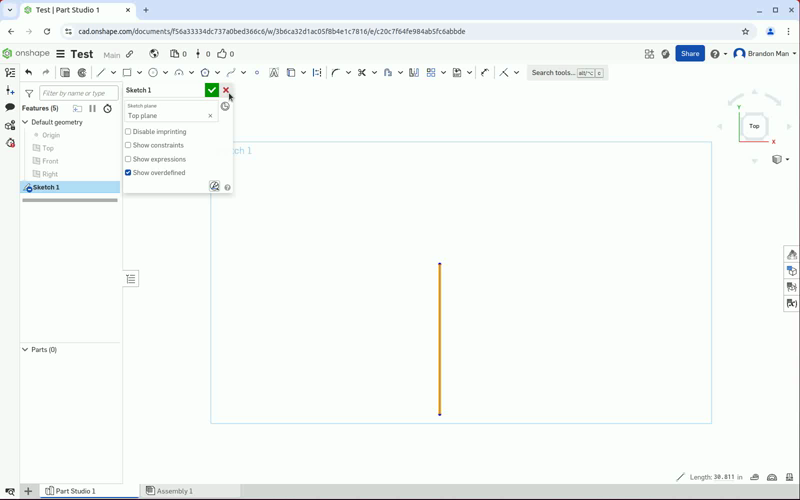
key(shift+h)
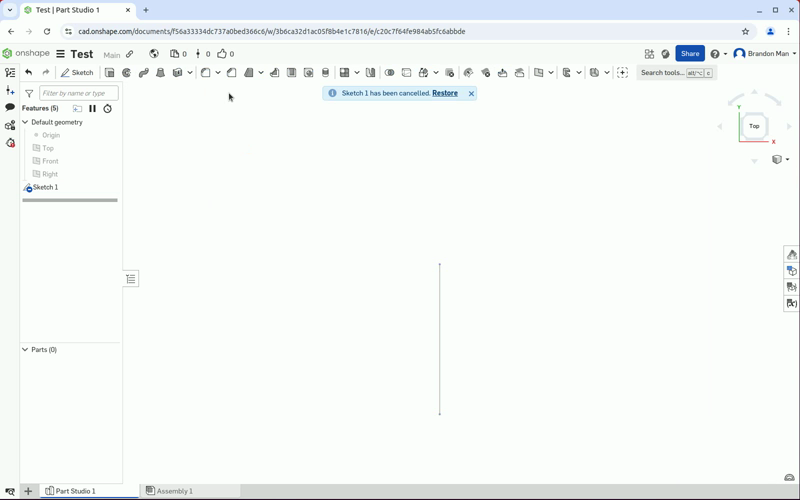
mouse_move(73, 352)
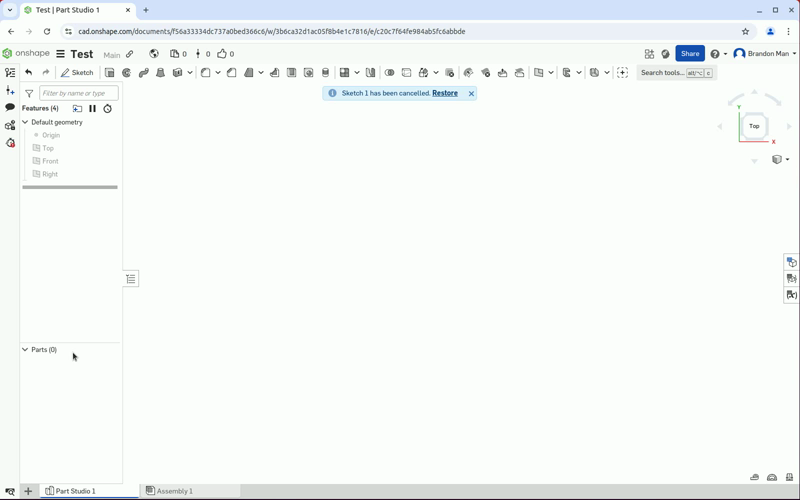
key(y)
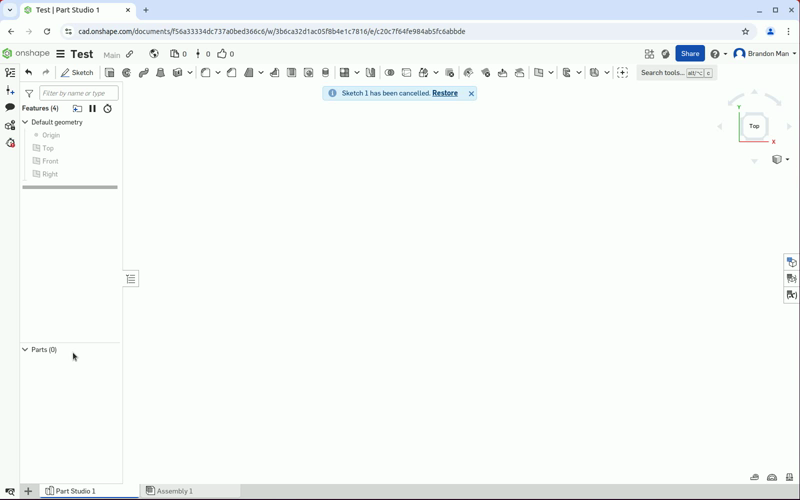
key(shift+p)
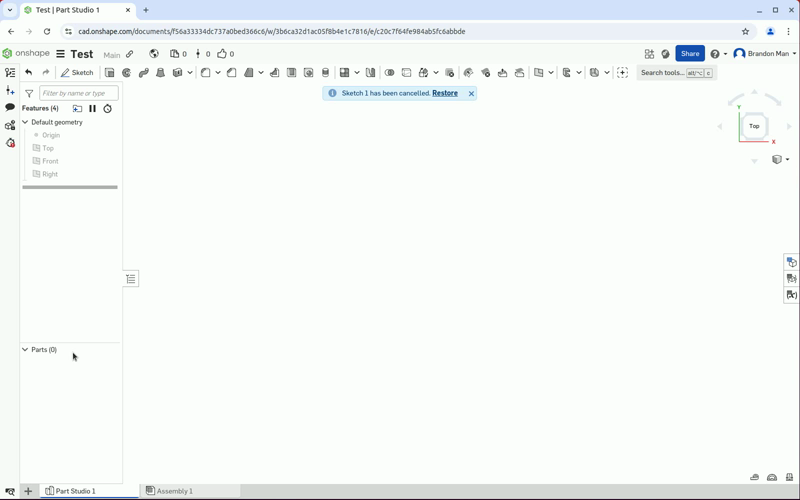
key(space)
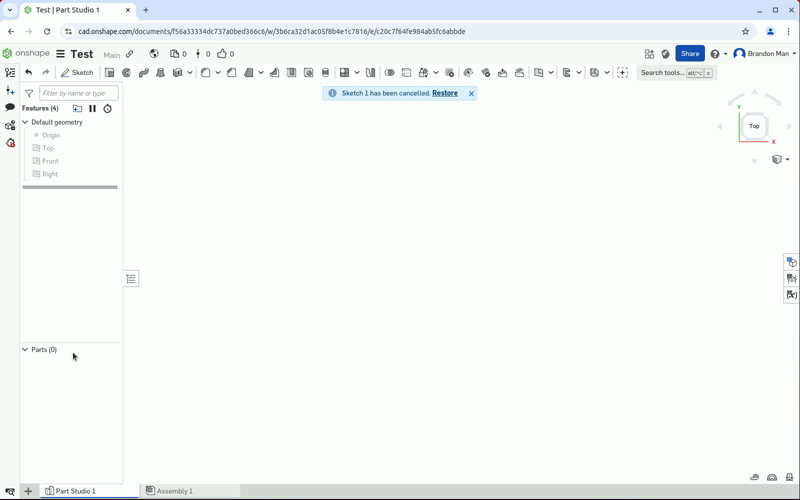
key_down(shift)
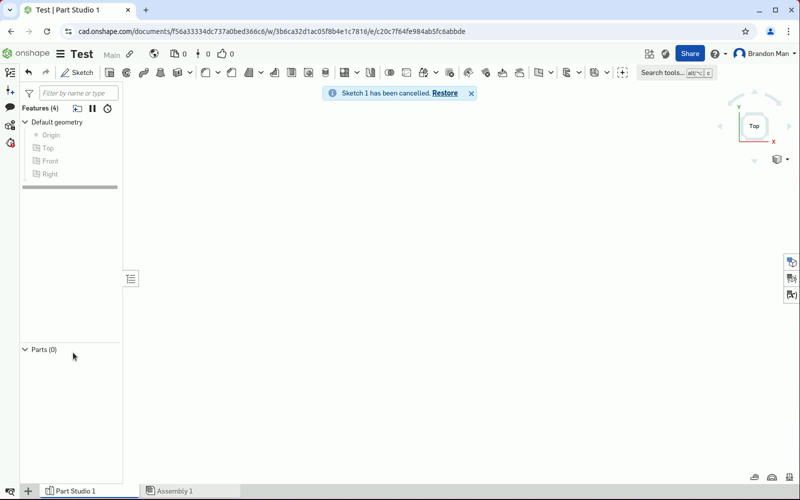
key(up)
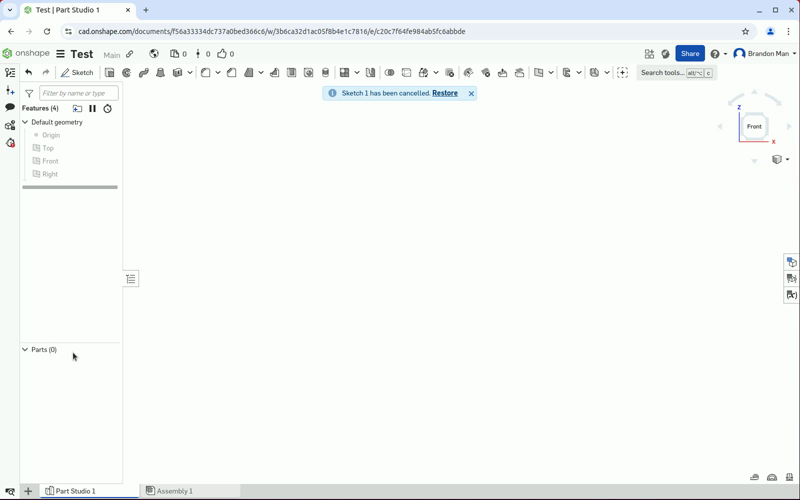
key_up(shift)
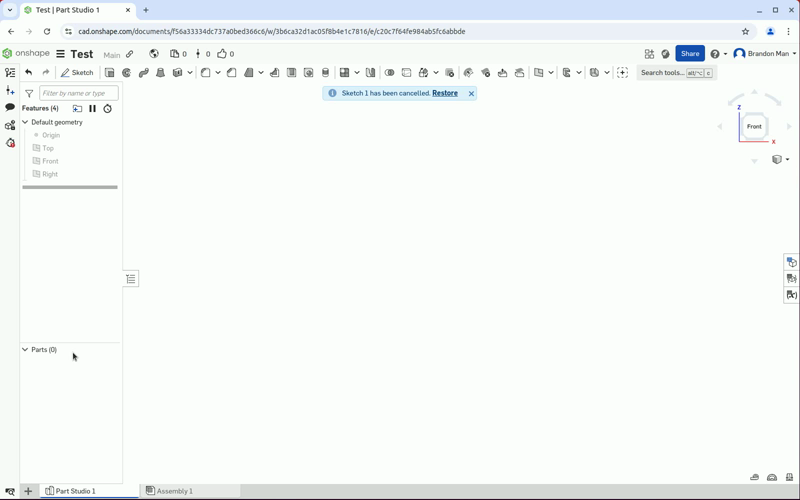
mouse_move(73, 352)
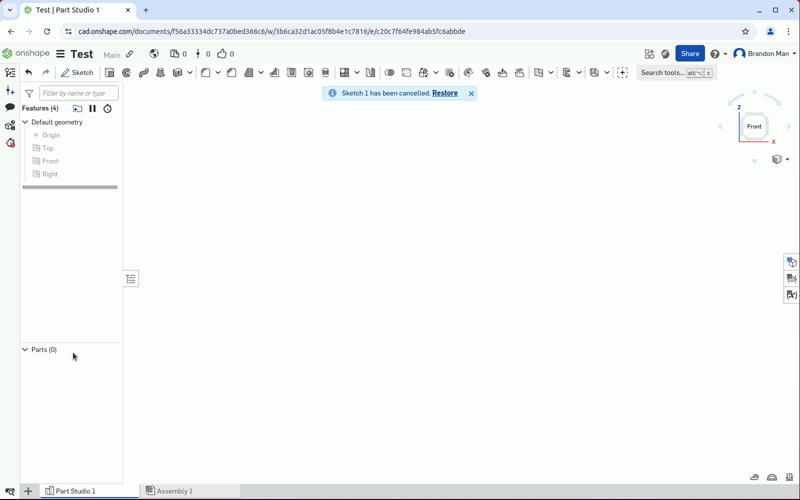
key(shift+y)
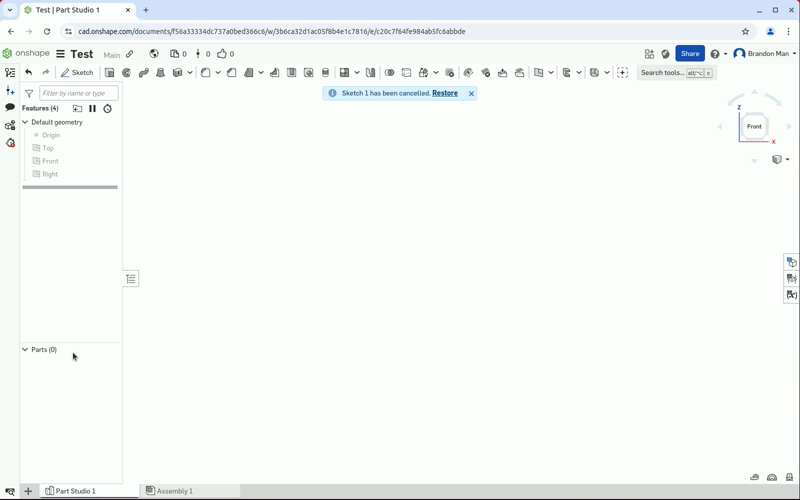
key(shift+s)
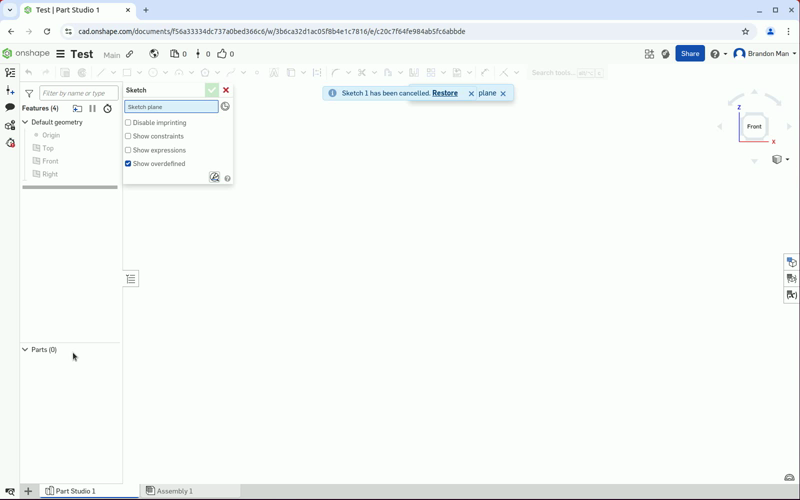
mouse_move(73, 163)
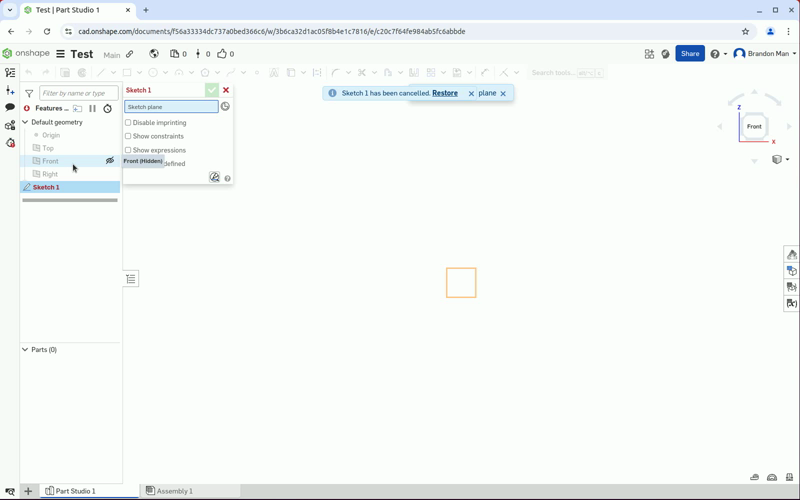
click(73, 163)
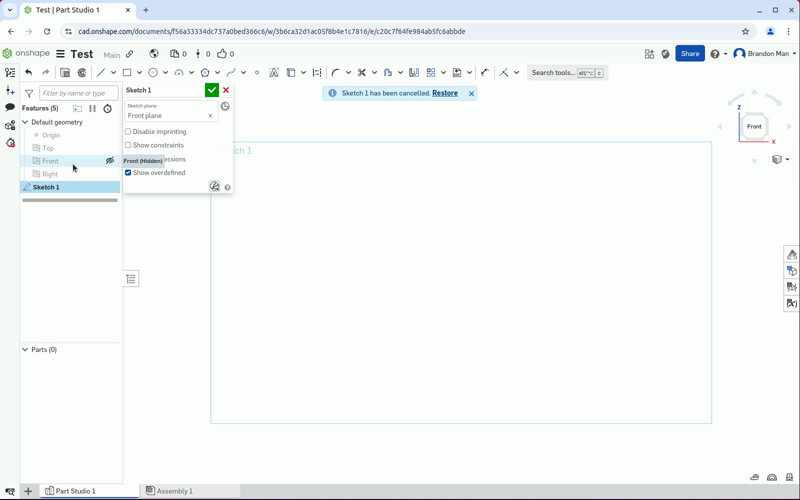
mouse_move(73, 352)
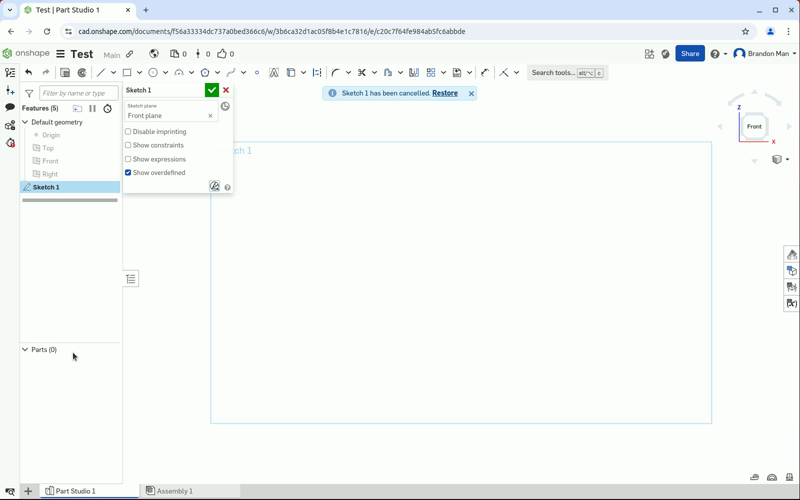
key(y)
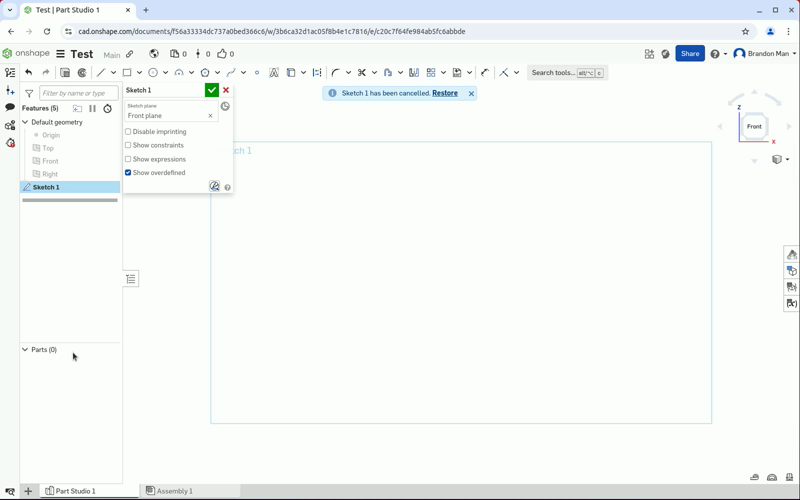
key(c)
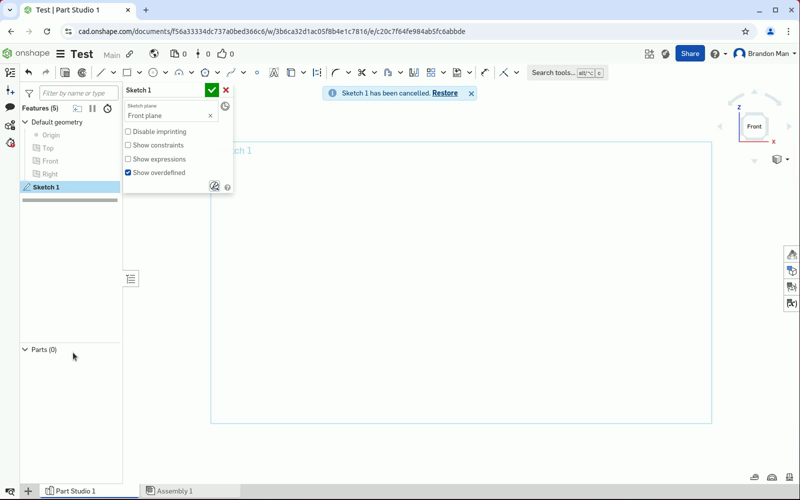
key_down(shift)
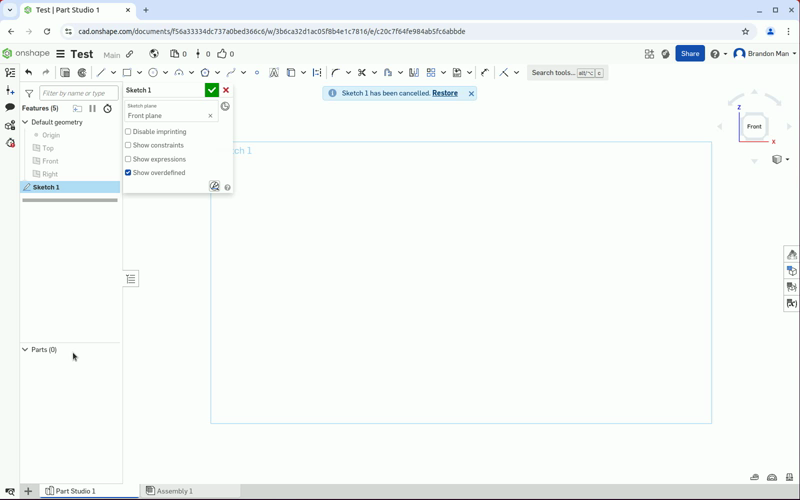
mouse_move(461, 282)
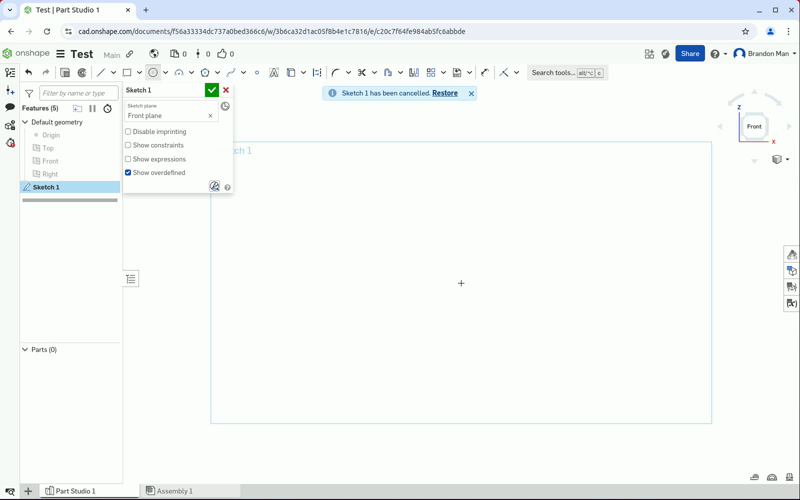
click(461, 282)
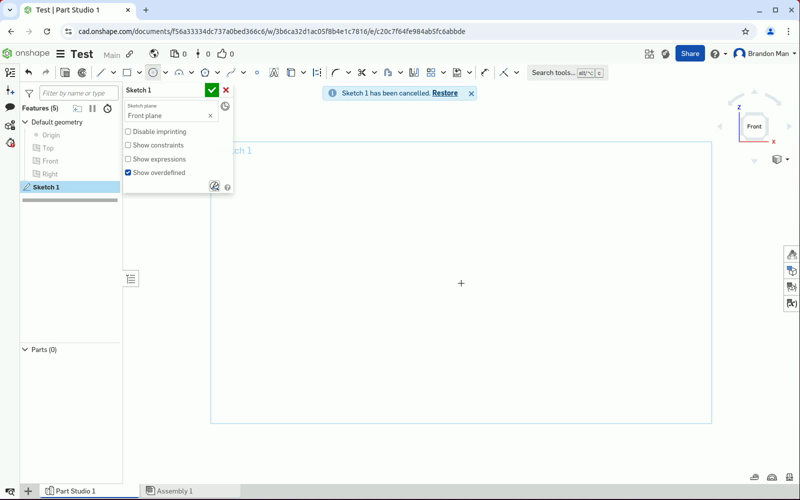
key_up(shift)
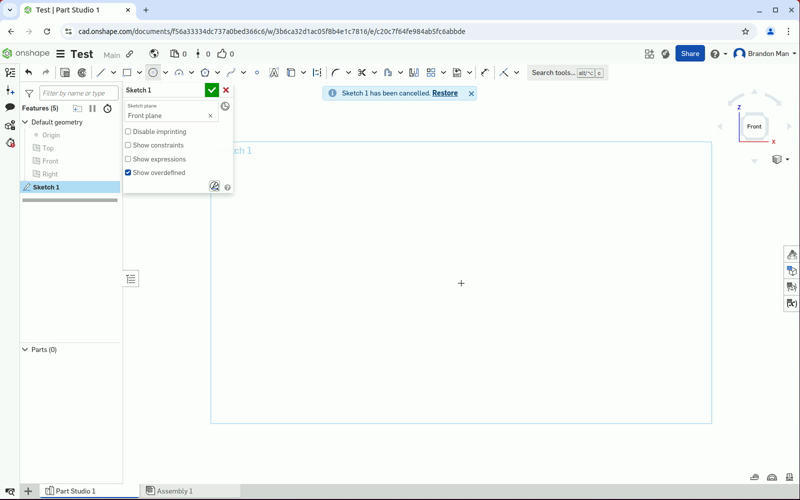
mouse_move(574, 282)
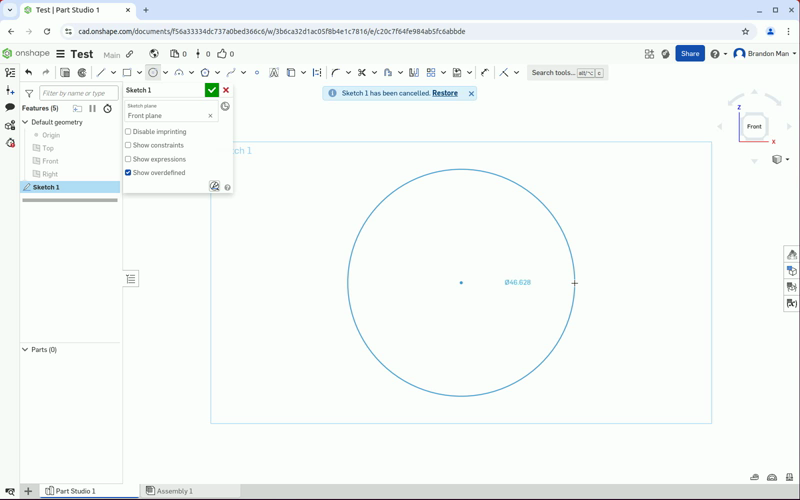
click(574, 282)
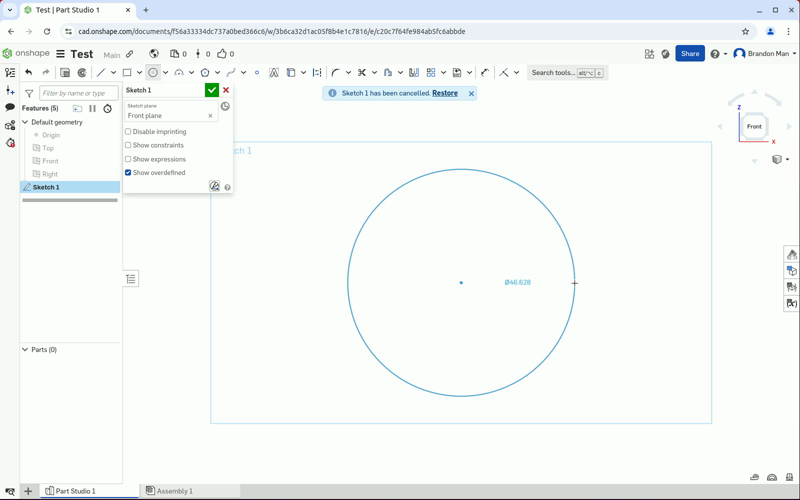
key(esc)
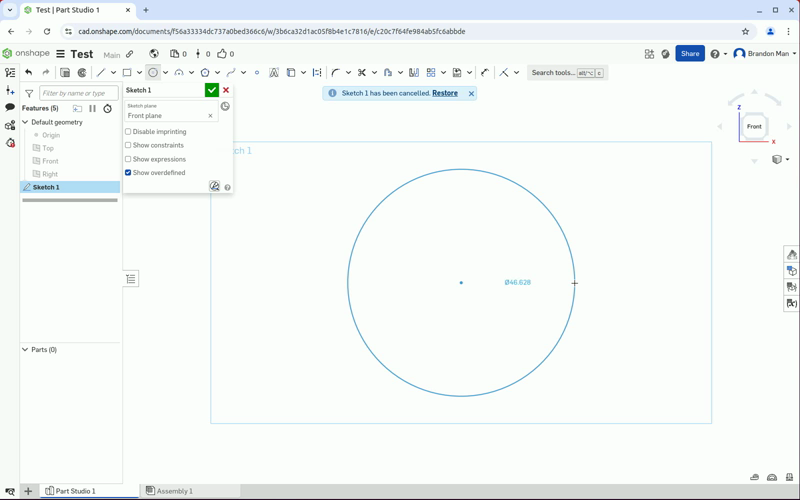
mouse_move(497, 219)
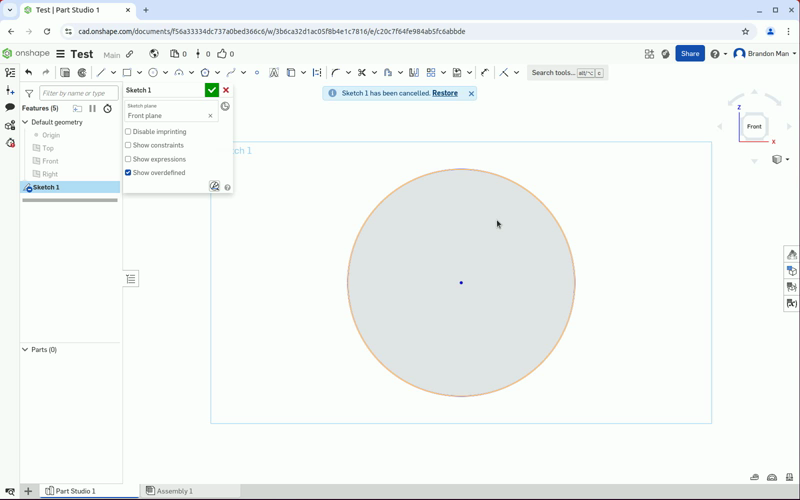
click(497, 219)
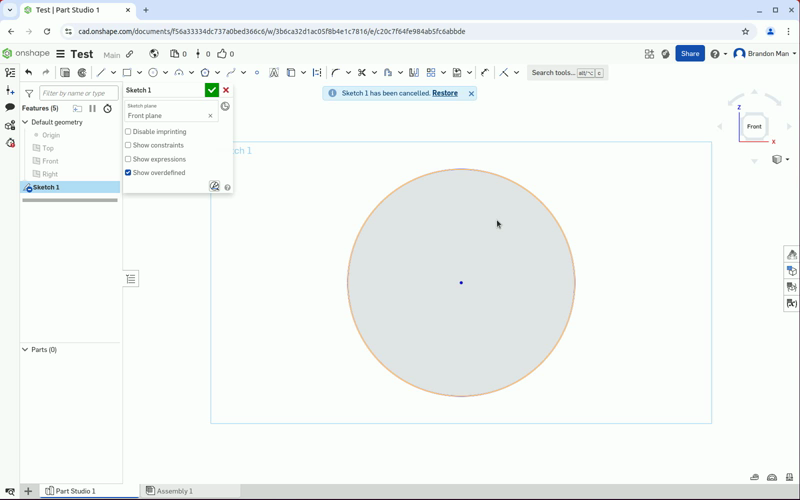
mouse_move(73, 352)
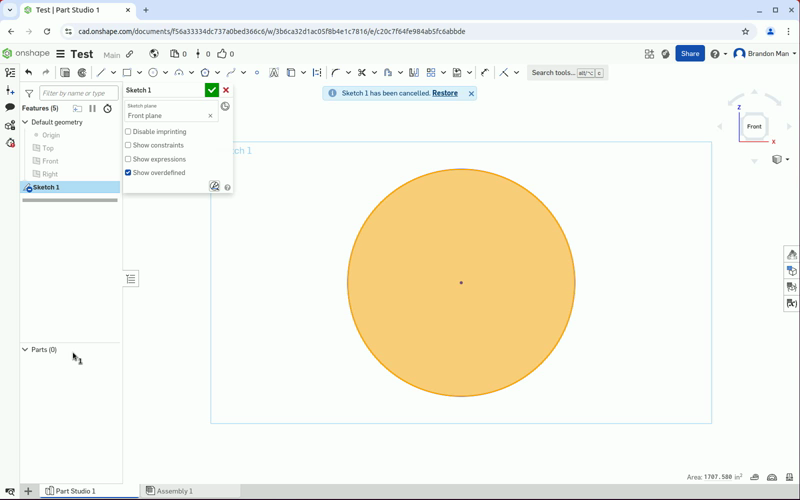
key(shift+y)
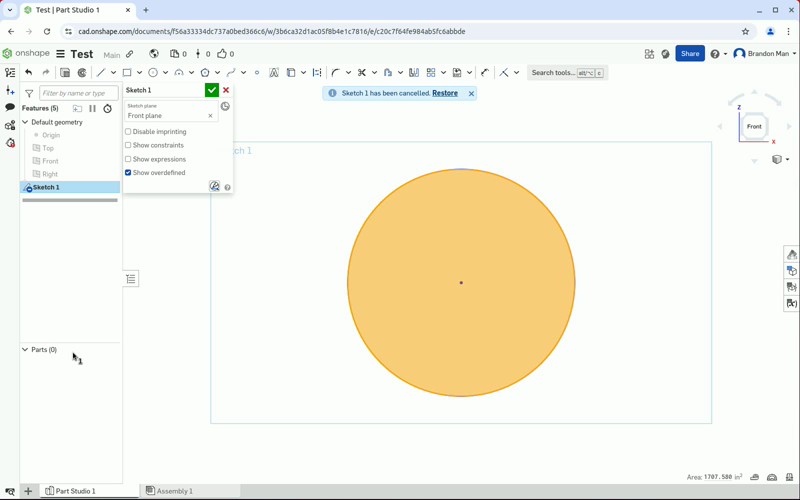
key(shift+e)
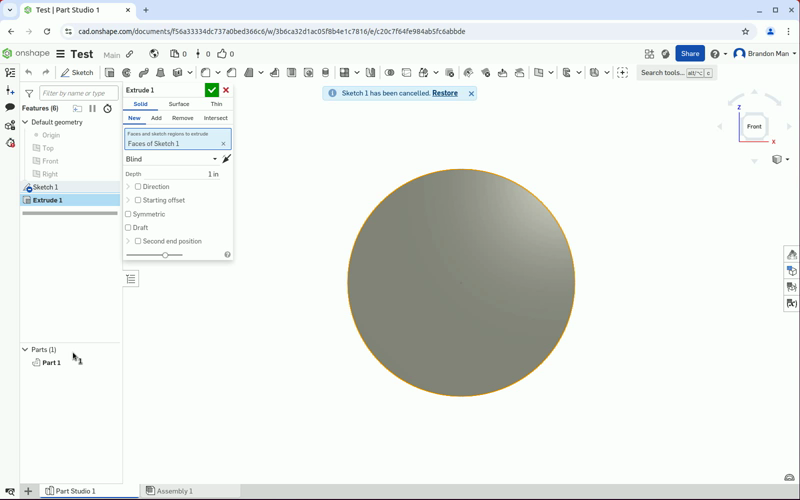
mouse_move(143, 106)
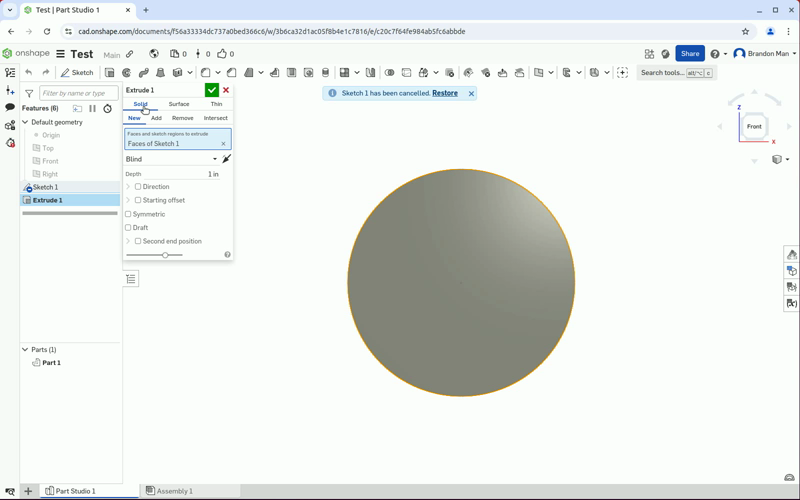
click(143, 106)
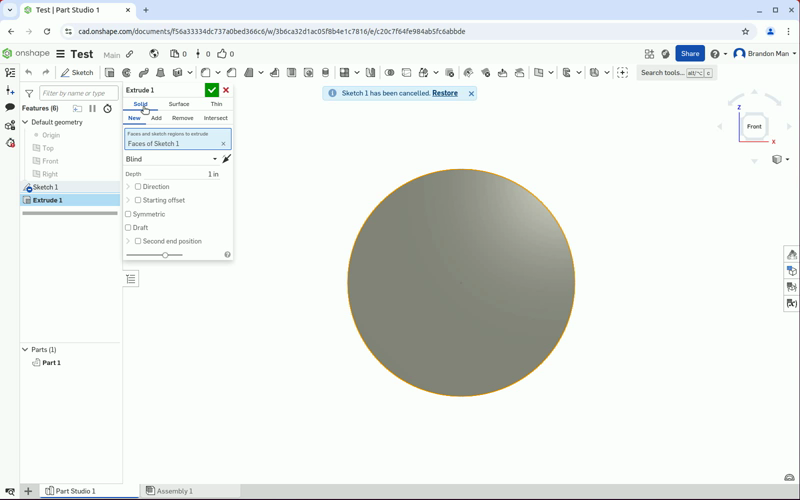
mouse_move(137, 120)
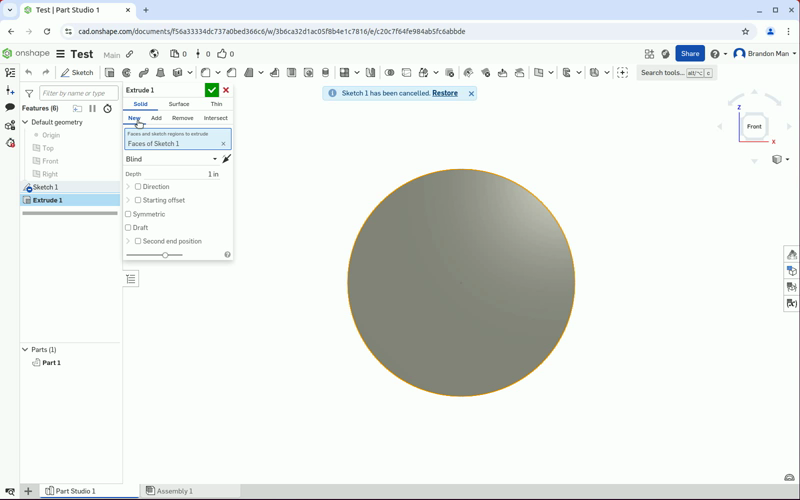
click(137, 120)
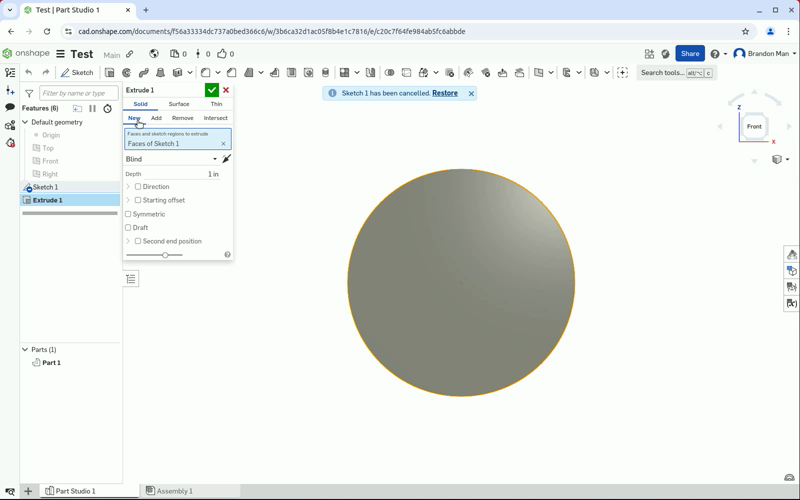
key(tab, 4)
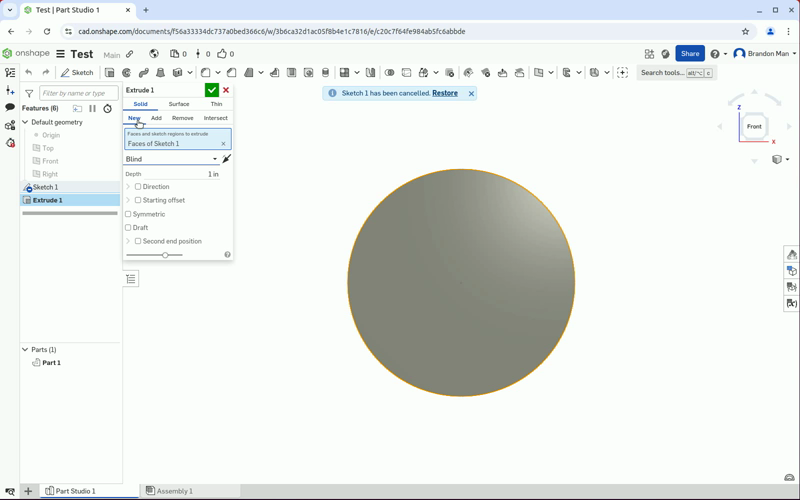
text(5.777)
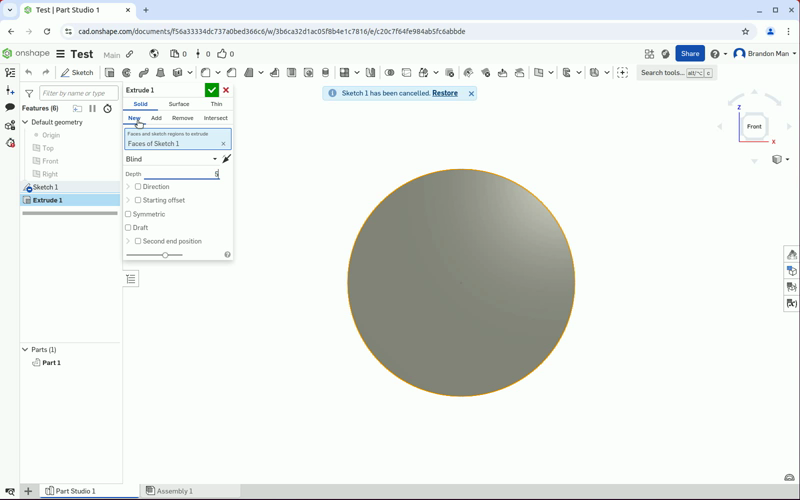
key(enter)
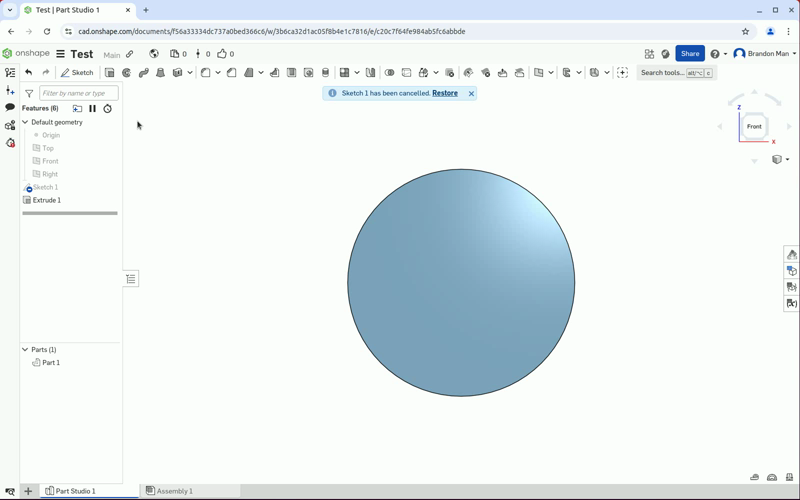
key(shift+h)
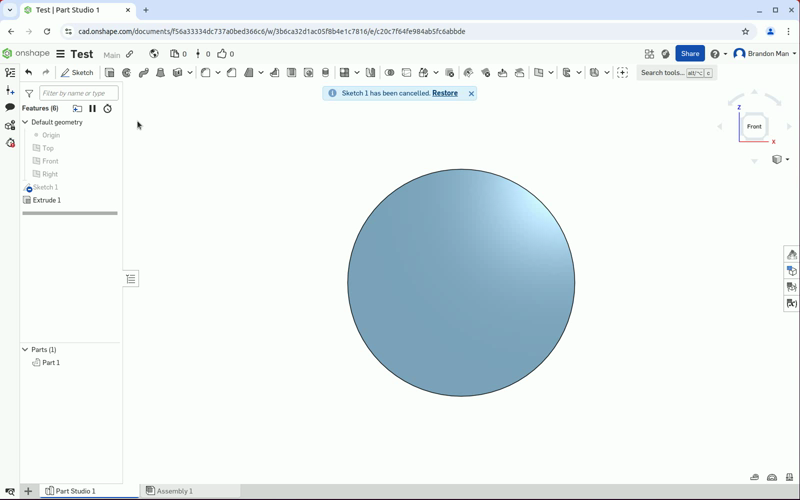
key(shift+h)
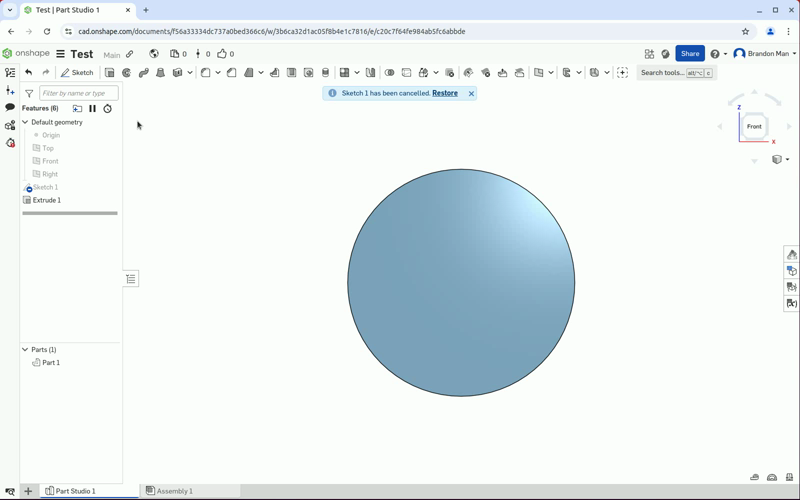
mouse_move(73, 189)
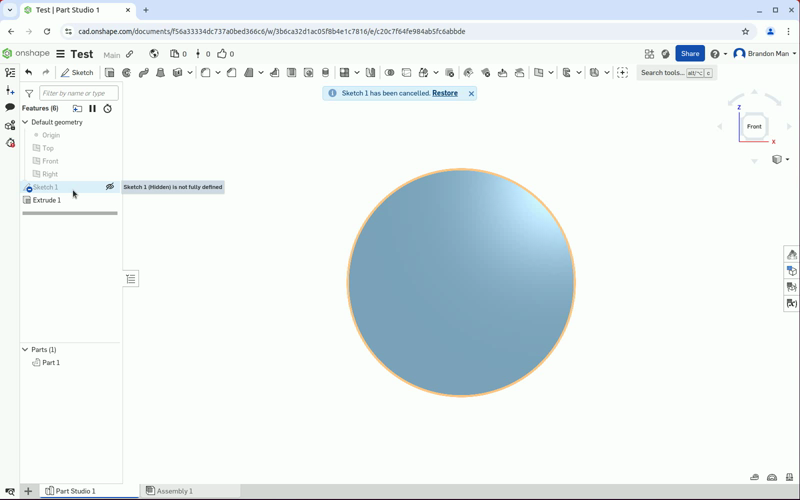
click(73, 189)
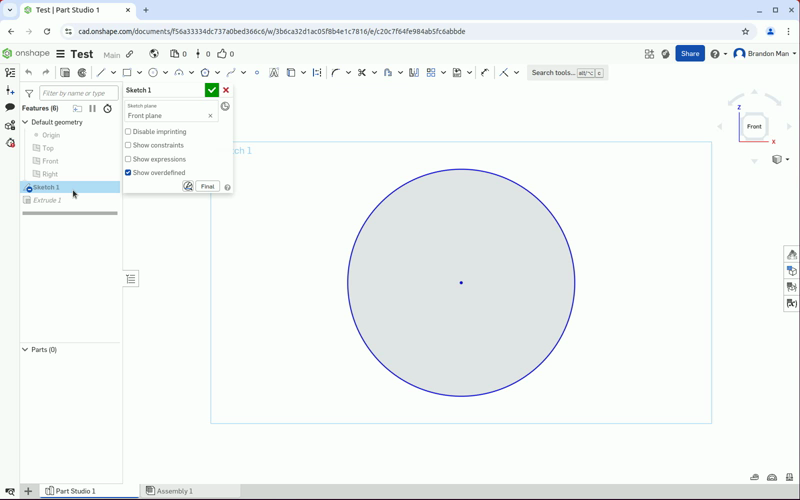
mouse_move(229, 92)
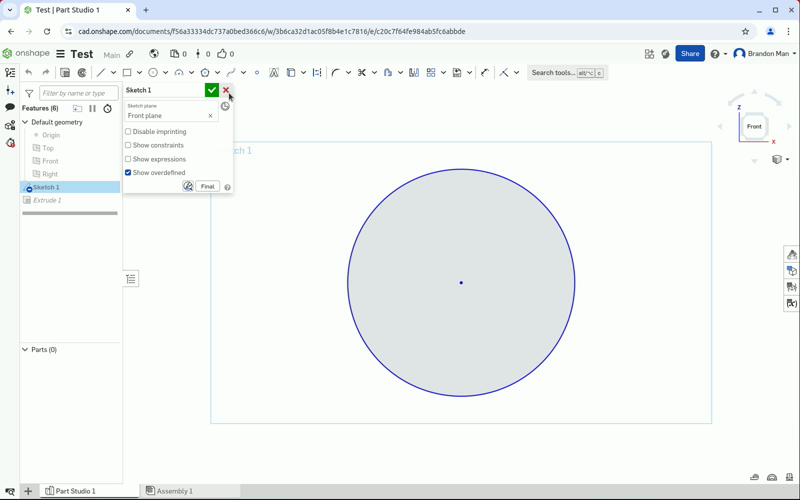
click(229, 92)
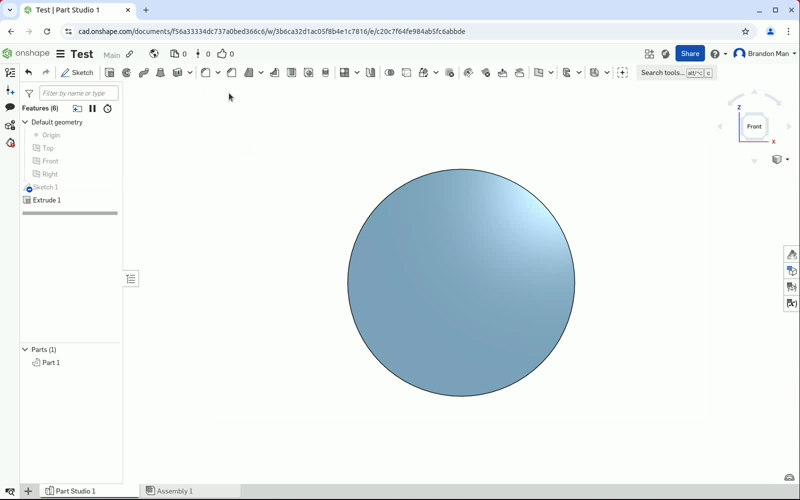
mouse_move(541, 75)
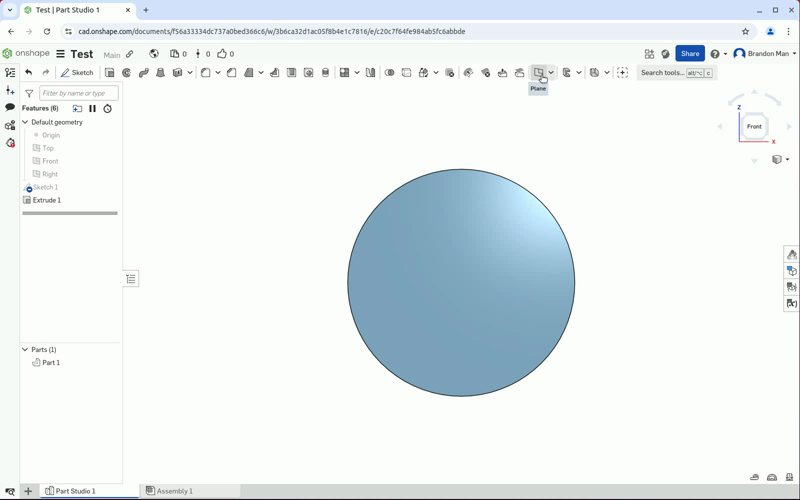
click(541, 75)
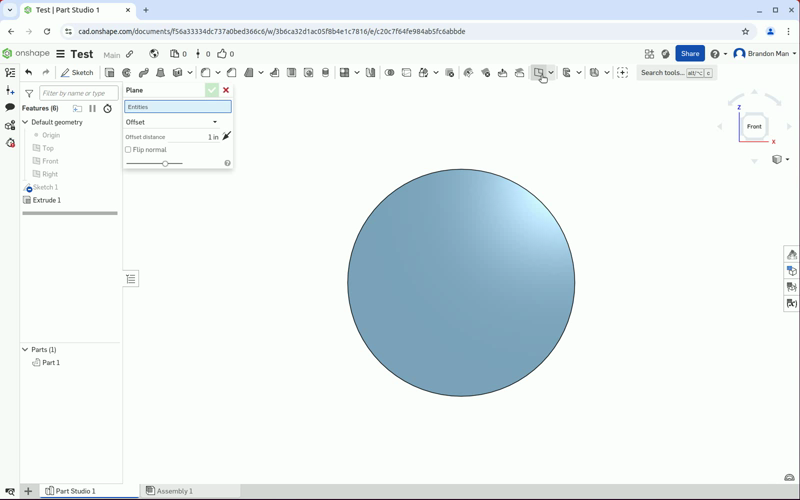
mouse_move(73, 163)
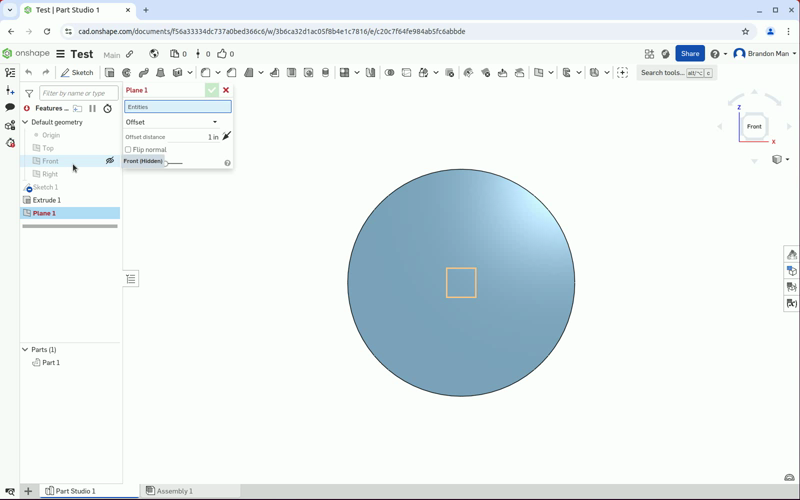
click(73, 163)
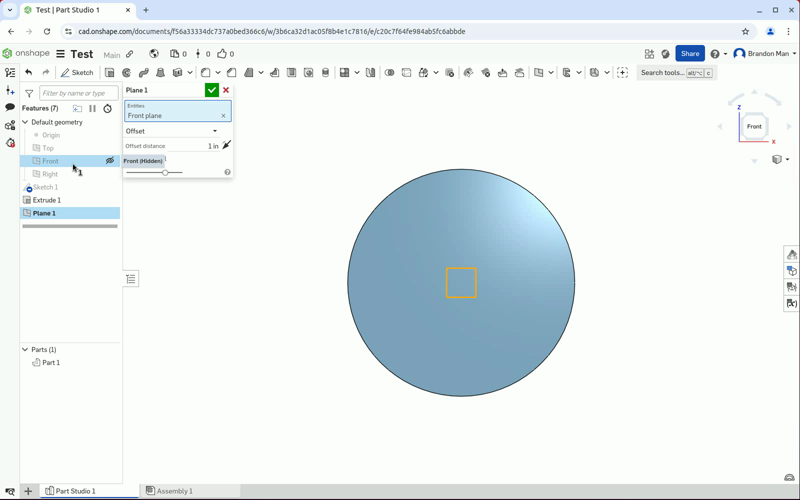
key(tab, 2)
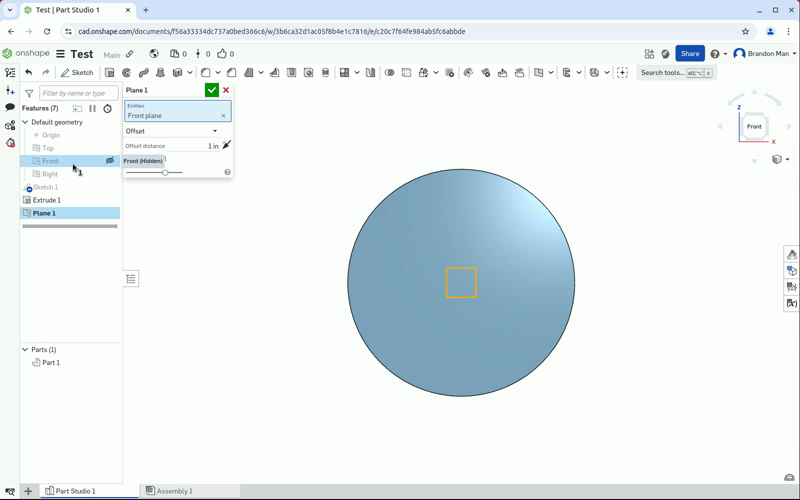
text(5.792)
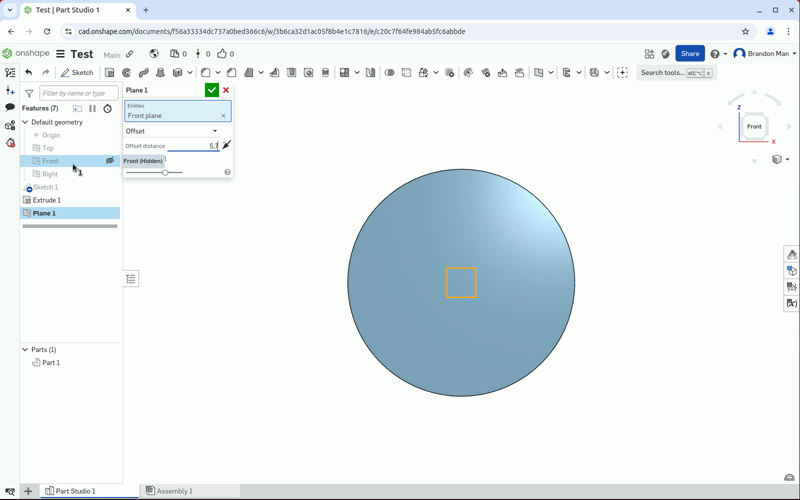
key(enter, 2)
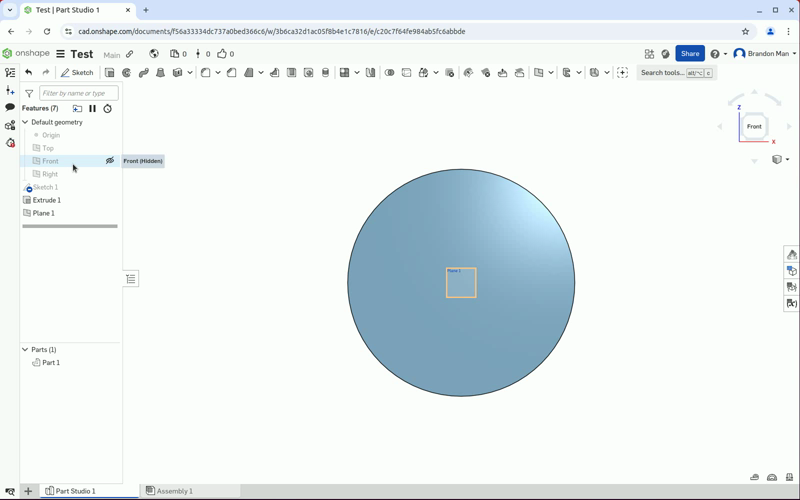
key(shift+s)
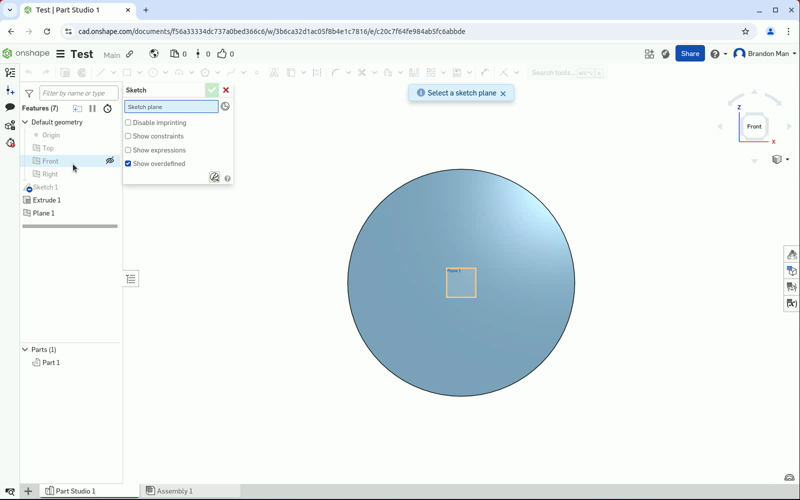
mouse_move(73, 215)
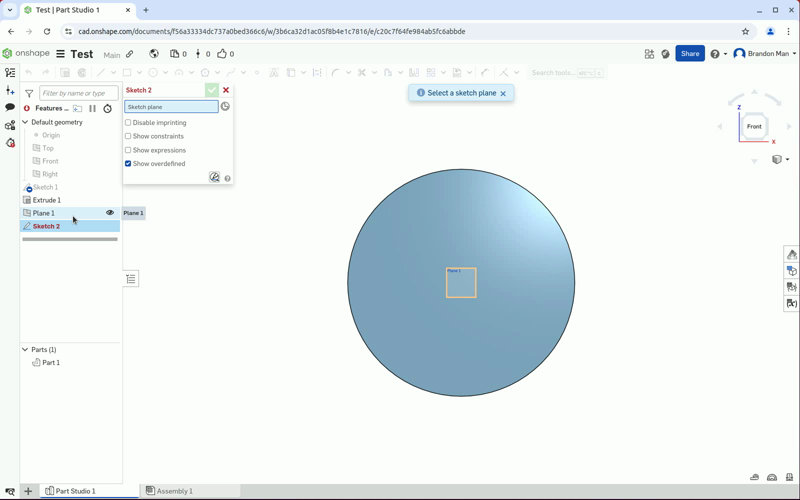
click(73, 215)
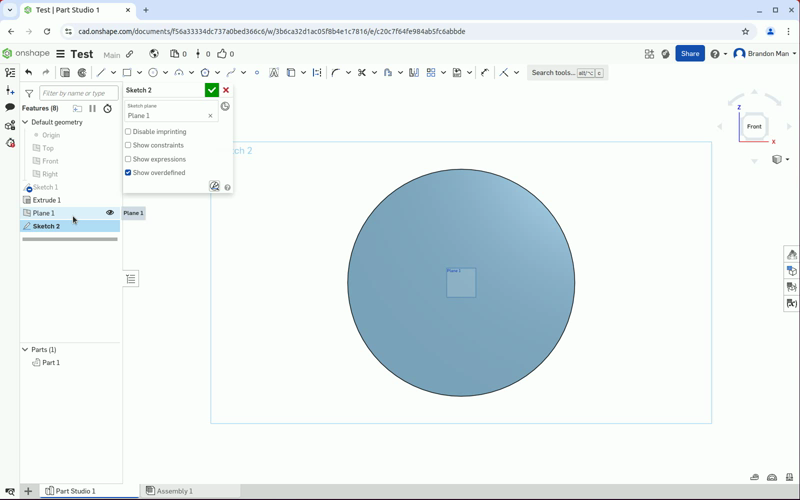
mouse_move(73, 352)
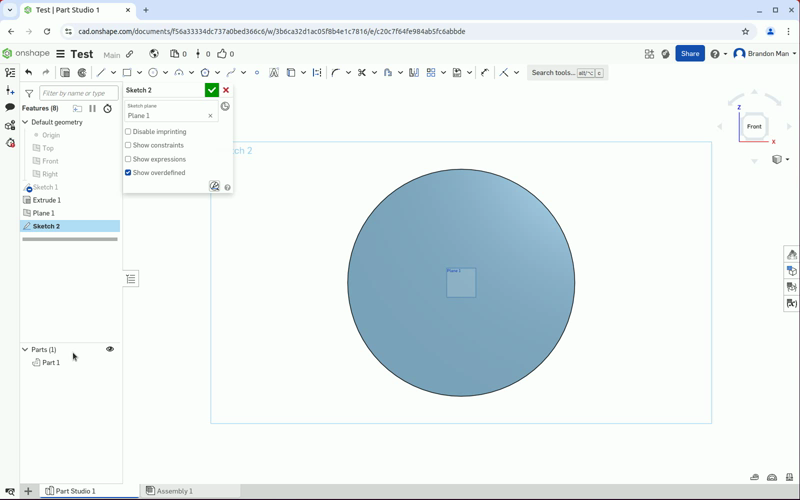
key(y)
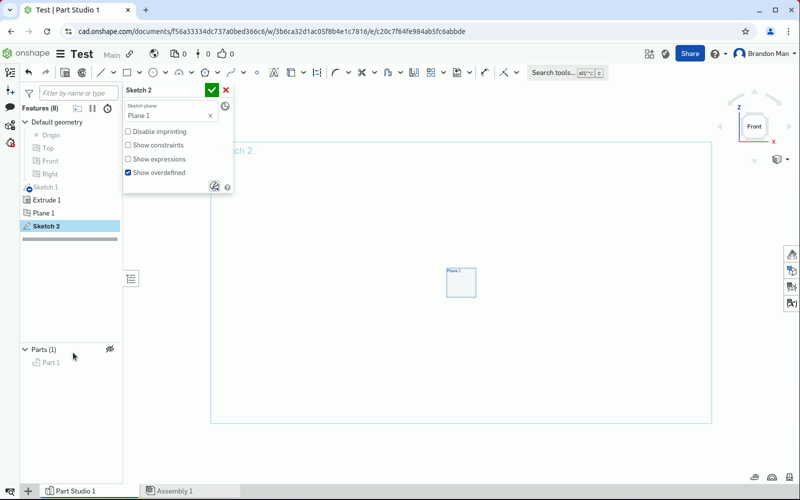
key(c)
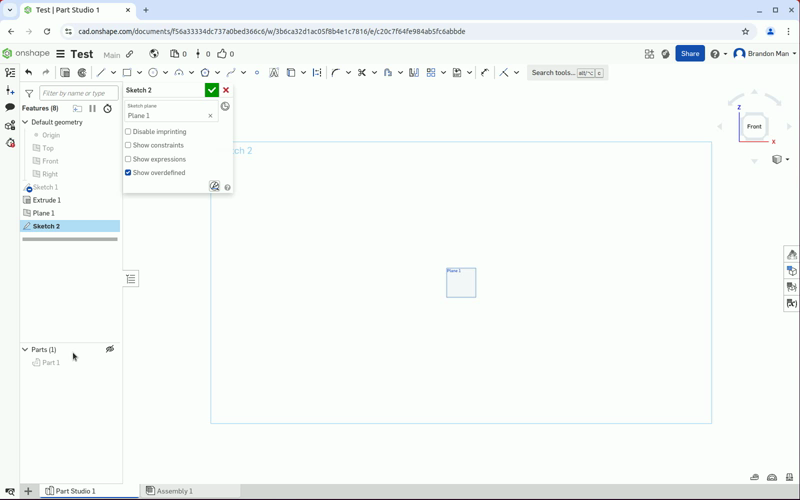
key_down(shift)
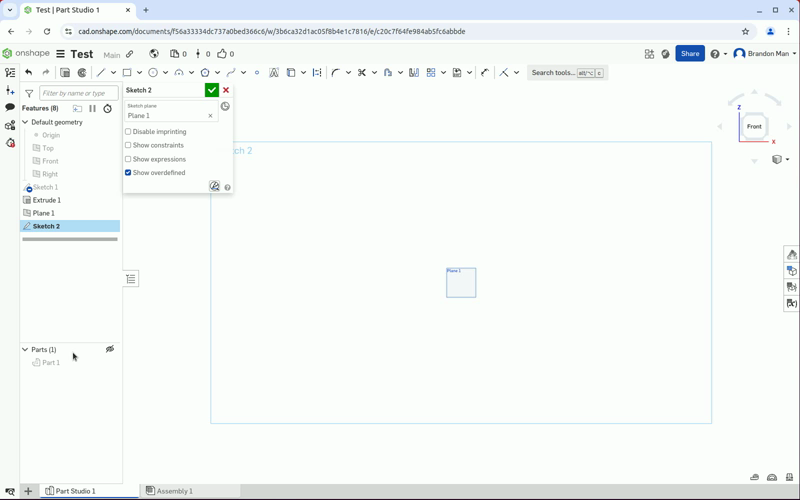
mouse_move(461, 282)
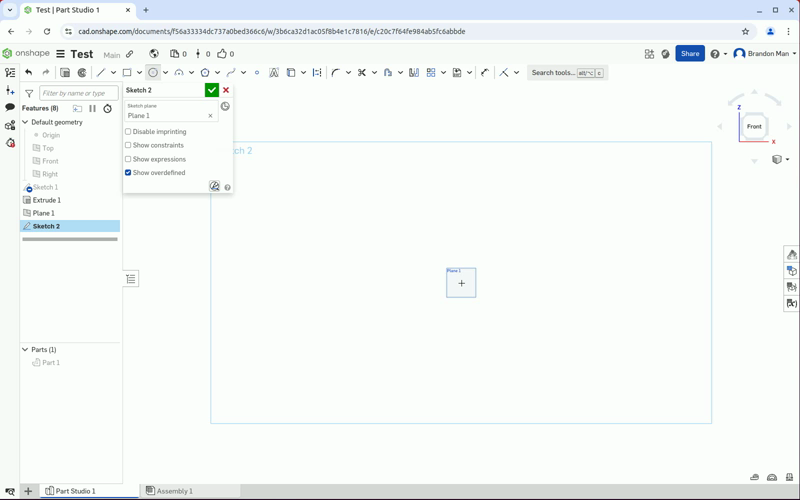
click(461, 282)
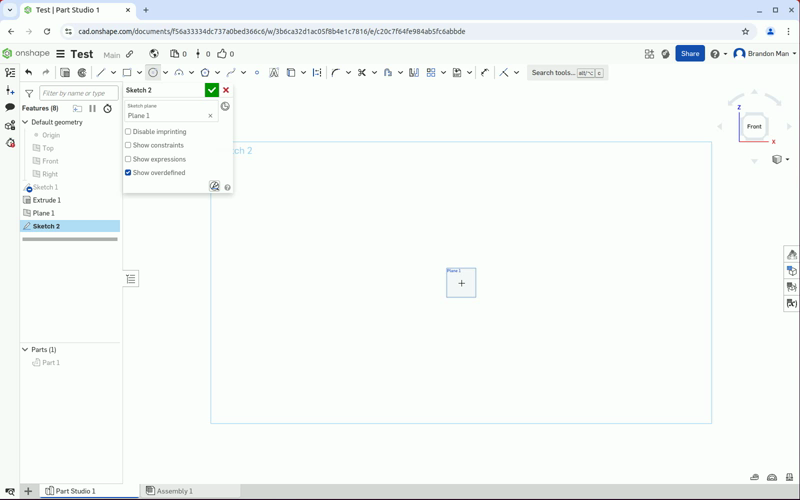
key_up(shift)
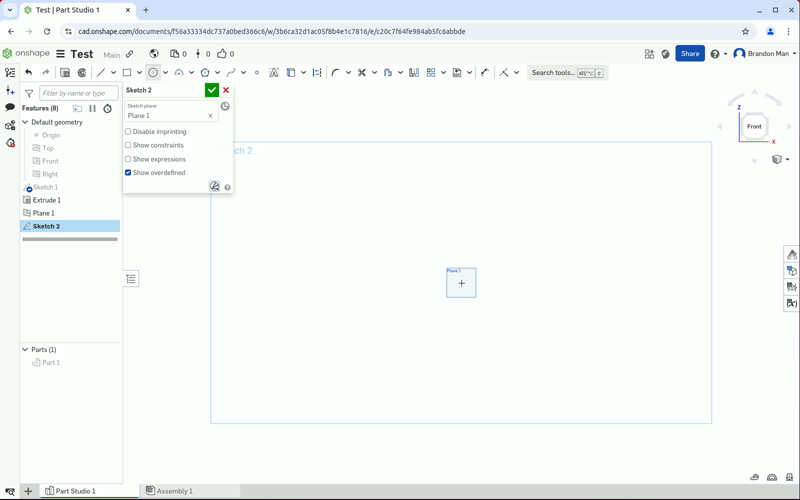
mouse_move(521, 282)
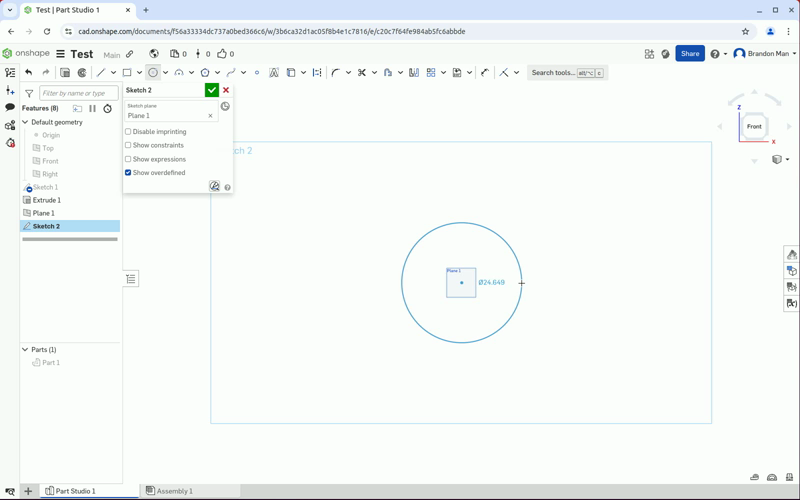
click(521, 282)
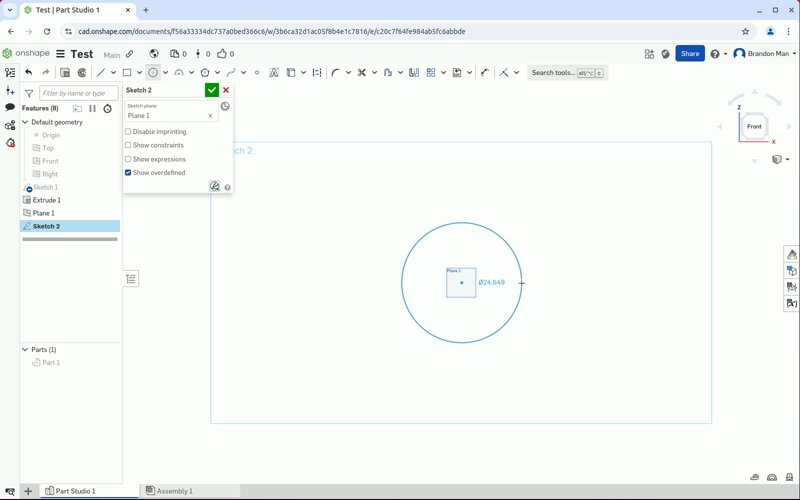
key(esc)
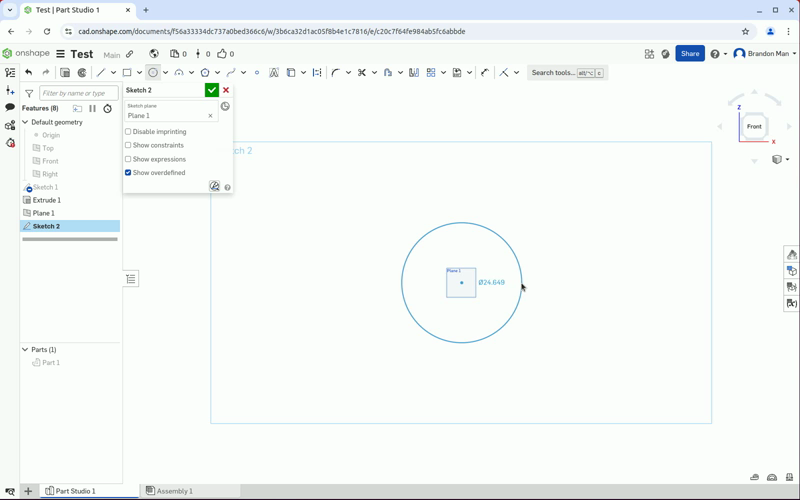
mouse_move(426, 261)
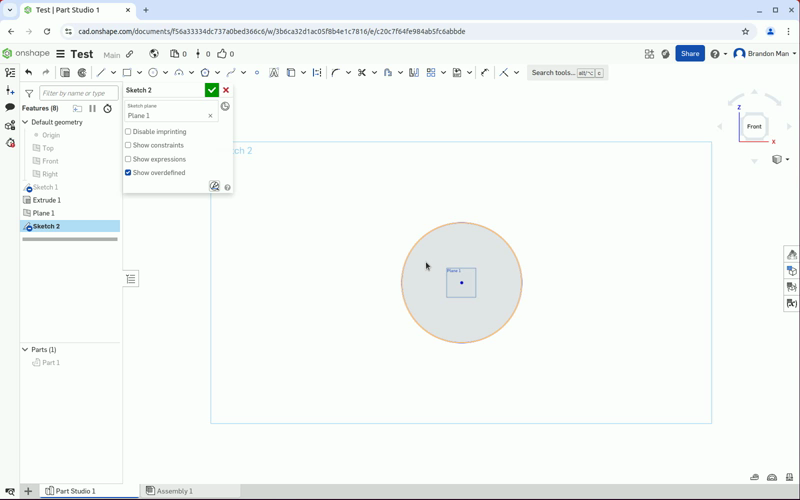
click(426, 261)
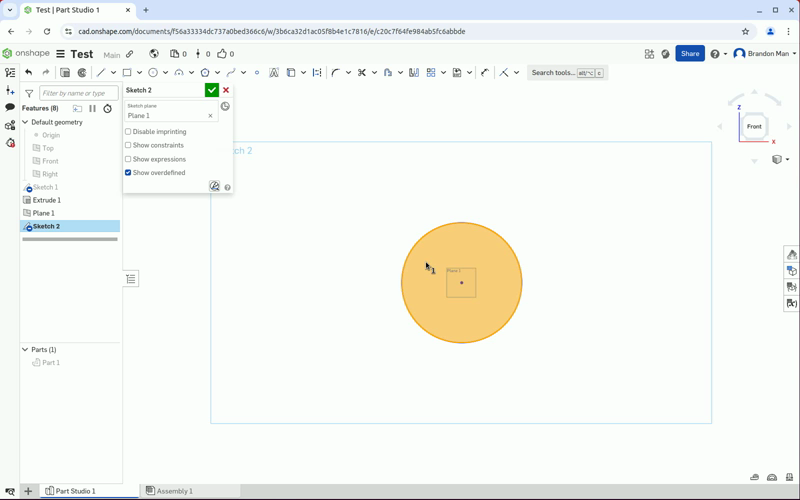
mouse_move(73, 352)
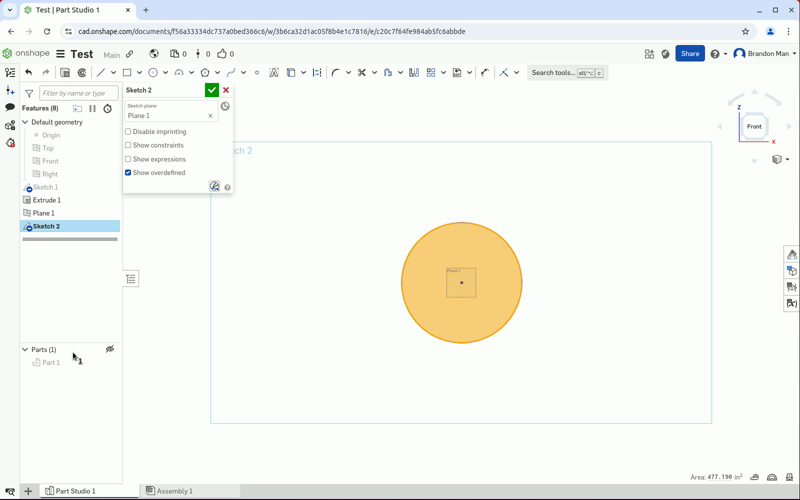
key(shift+y)
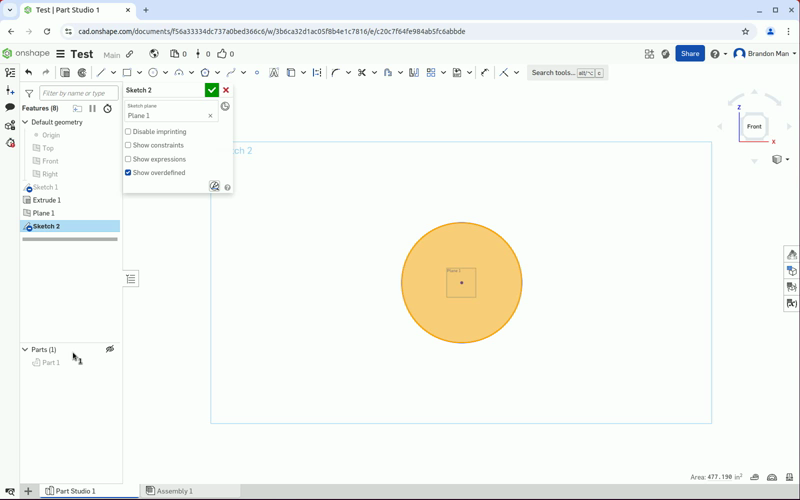
key(shift+e)
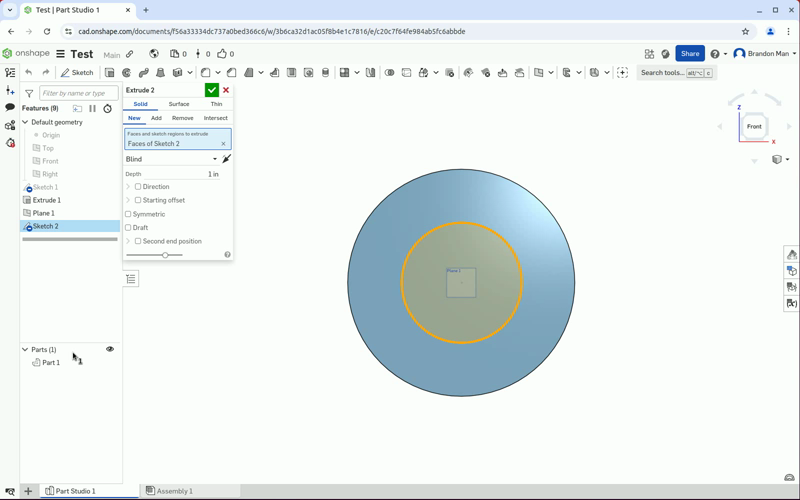
mouse_move(143, 106)
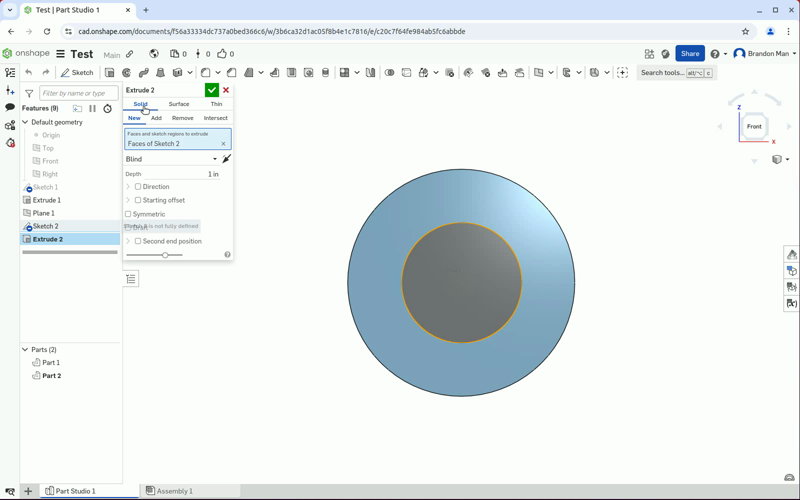
click(143, 106)
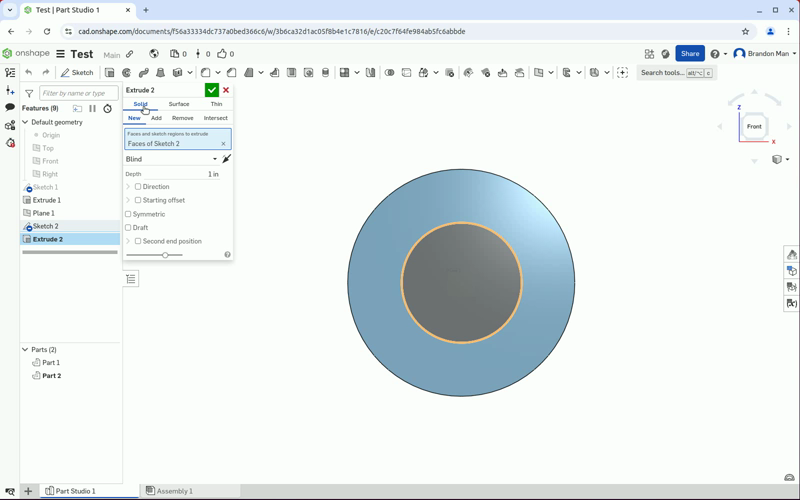
mouse_move(137, 120)
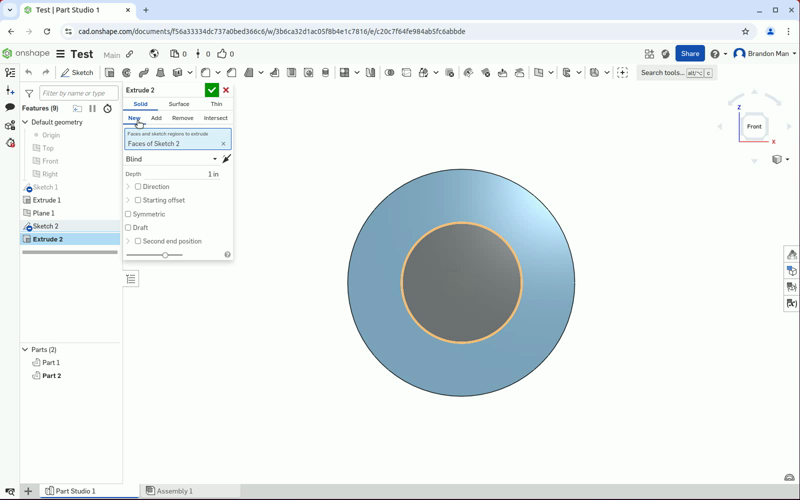
click(137, 120)
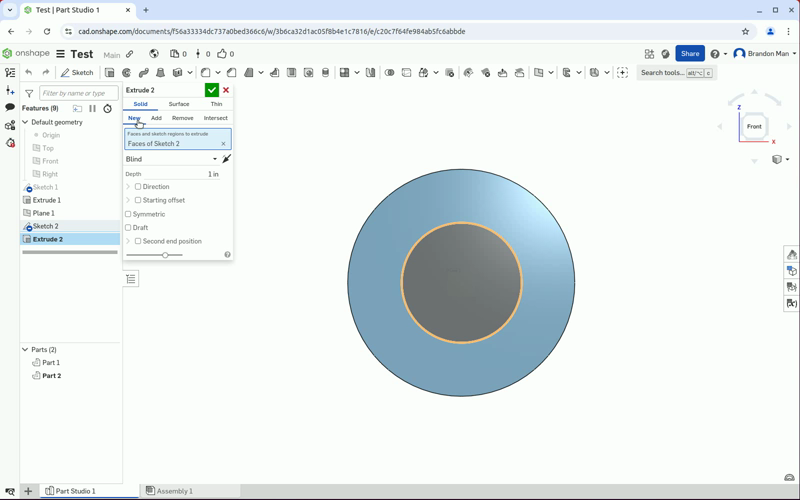
key(tab, 4)
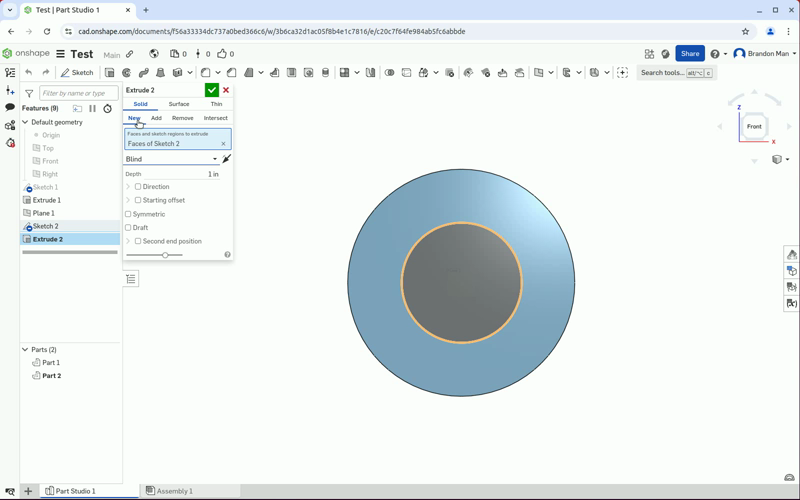
text(5.777)
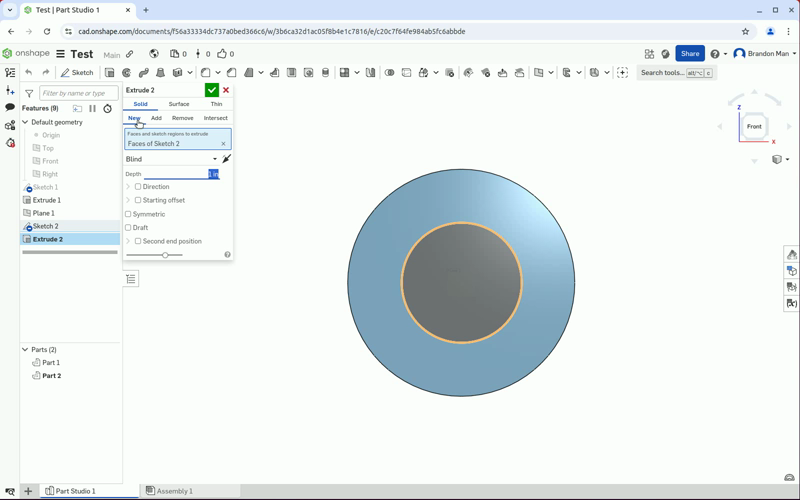
key(enter)
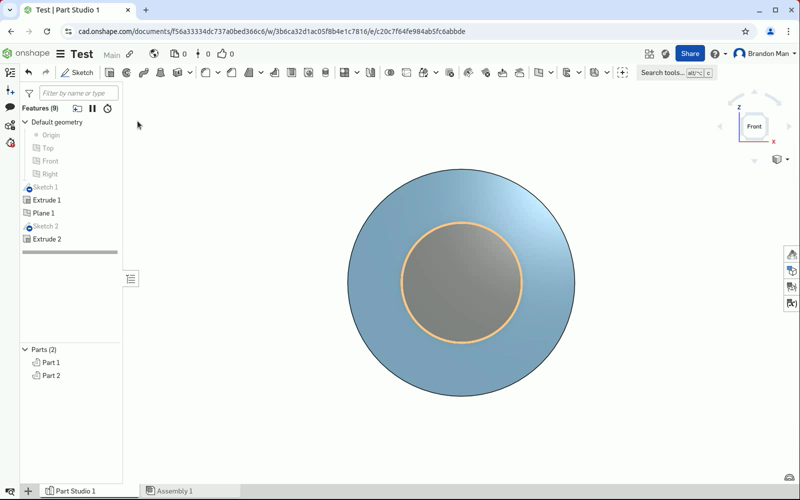
key(shift+h)
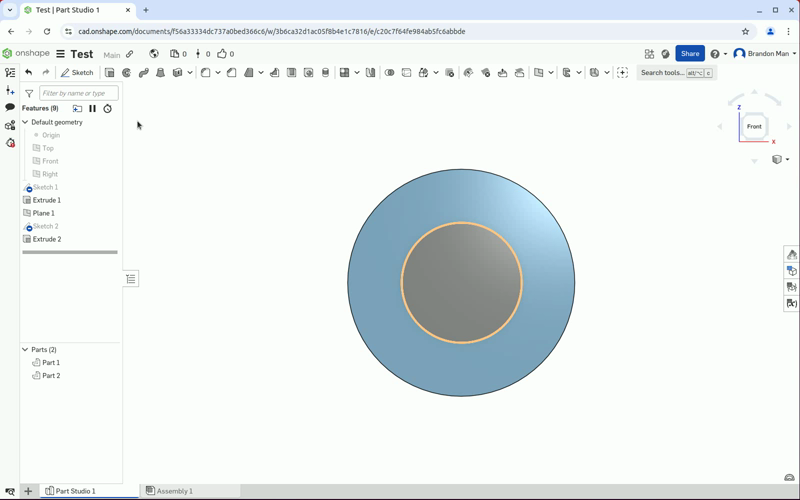
key(shift+h)
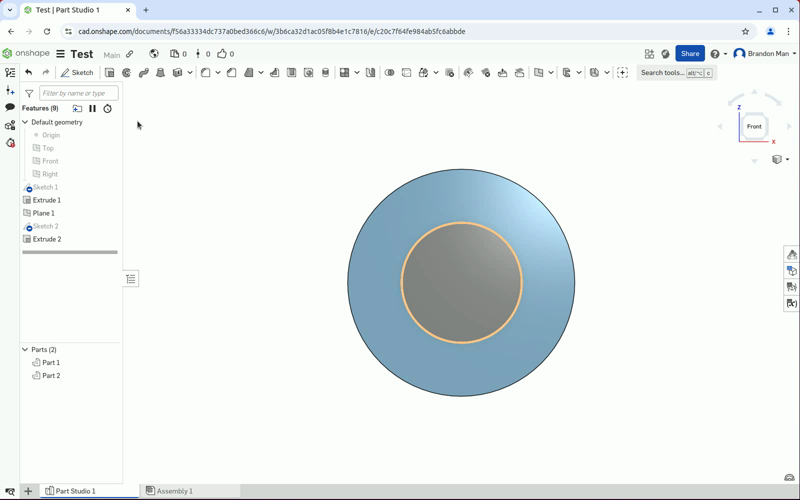
key(shift+7)
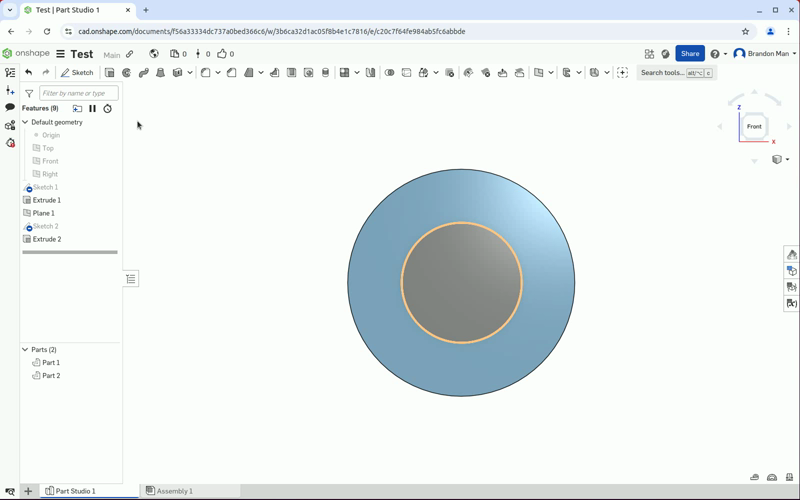
key(left, 2)
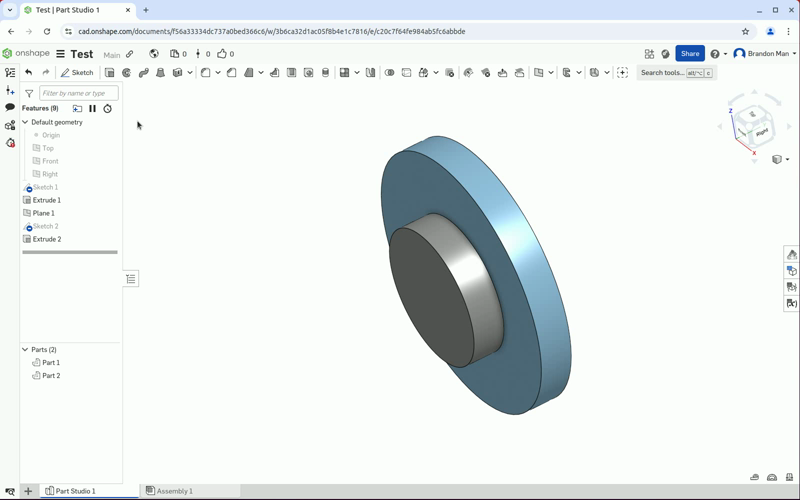
key(down, 2)
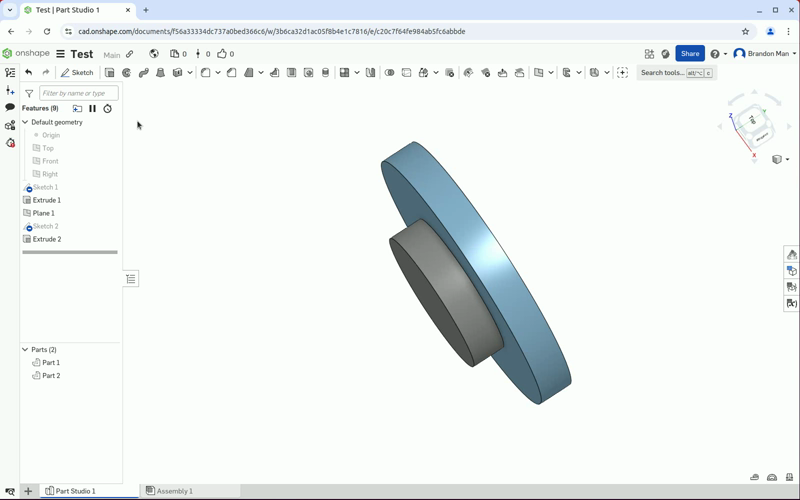
key(up, 2)
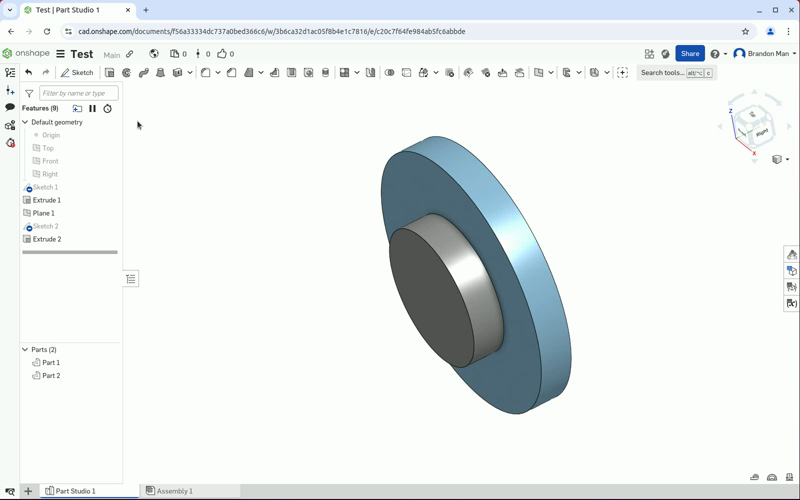
key(right, 2)
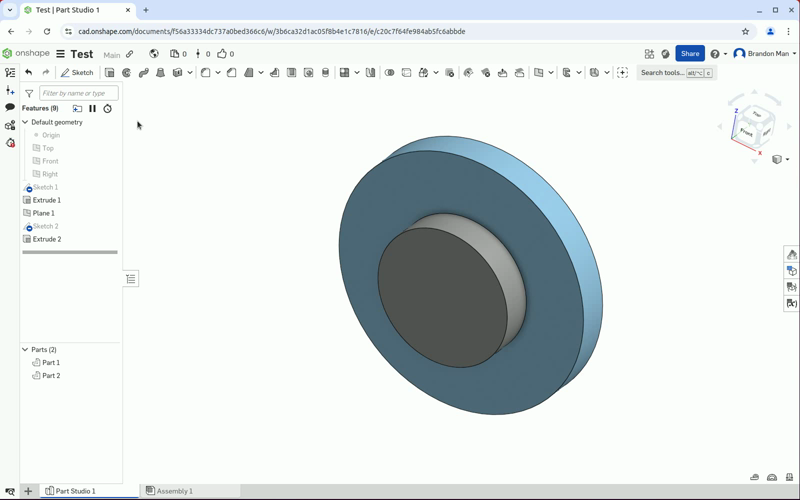
mouse_move(73, 189)
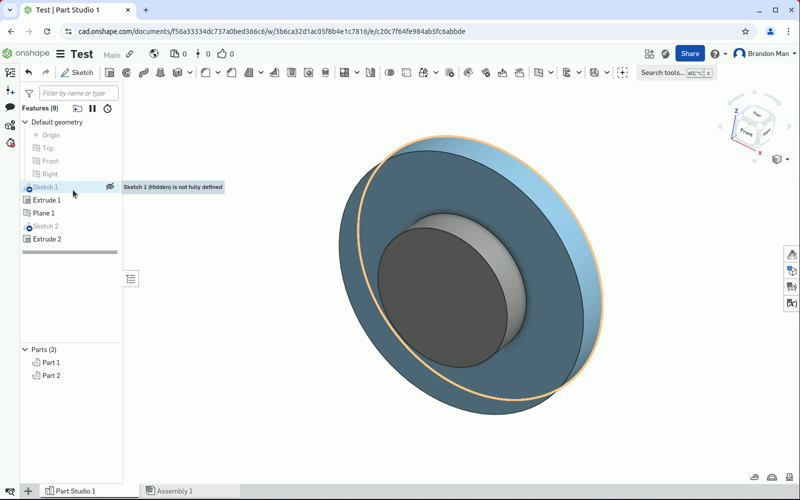
click(73, 189)